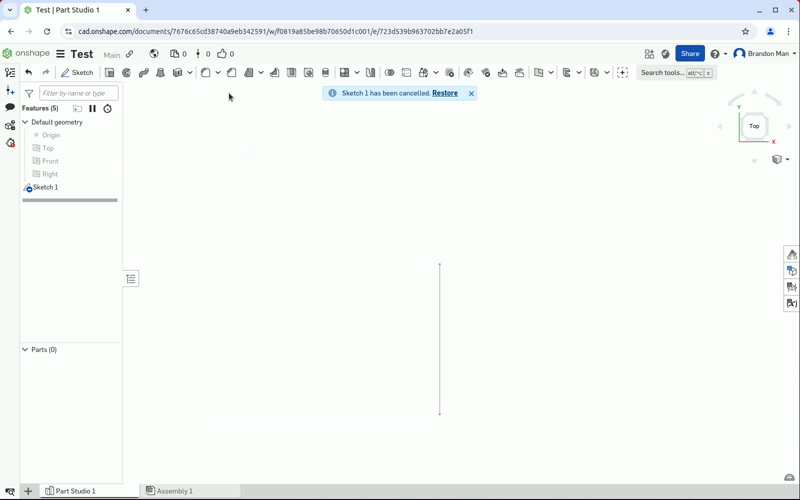
key(shift+h)
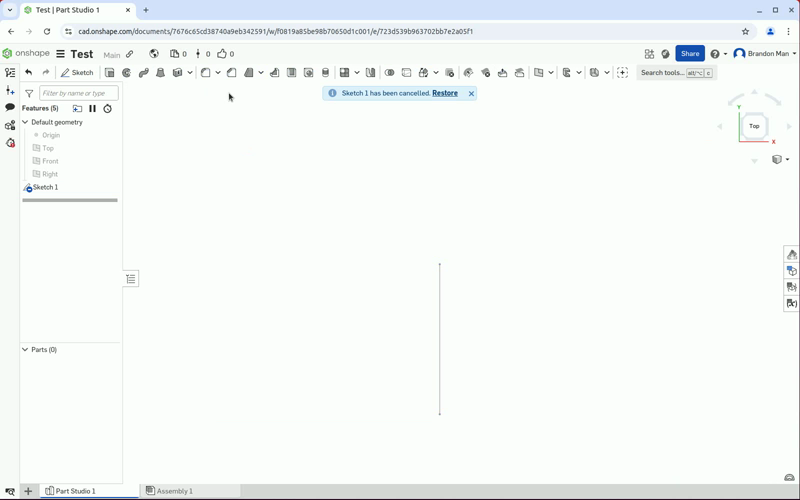
key(shift+s)
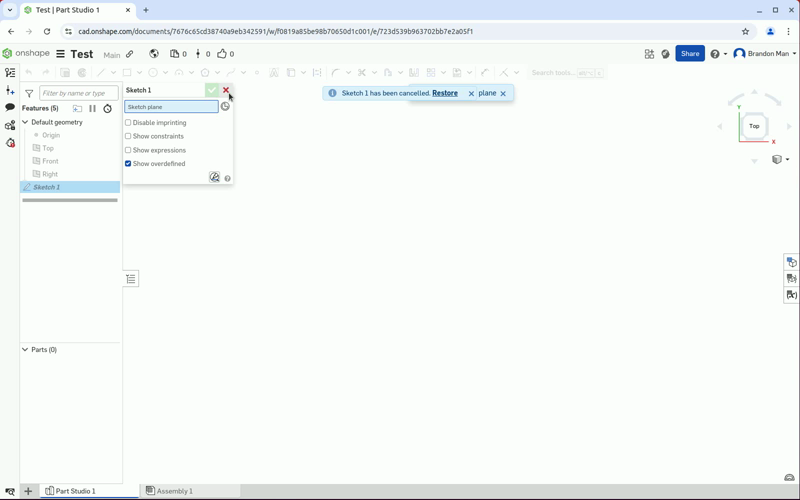
mouse_move(73, 150)
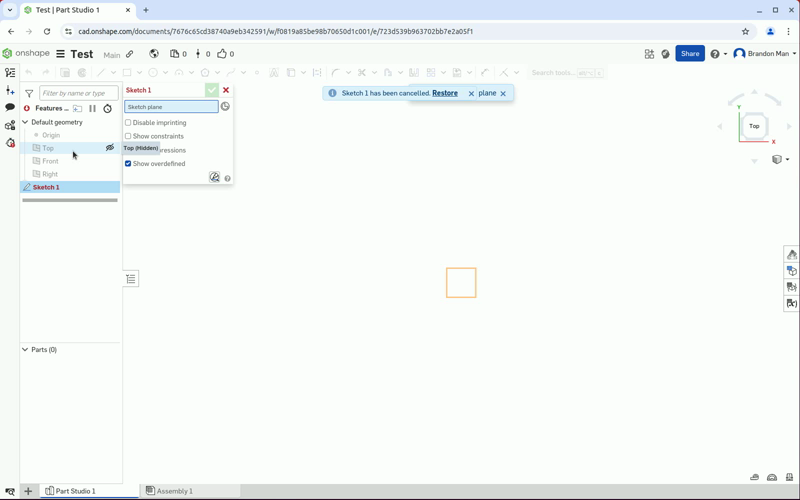
click(73, 150)
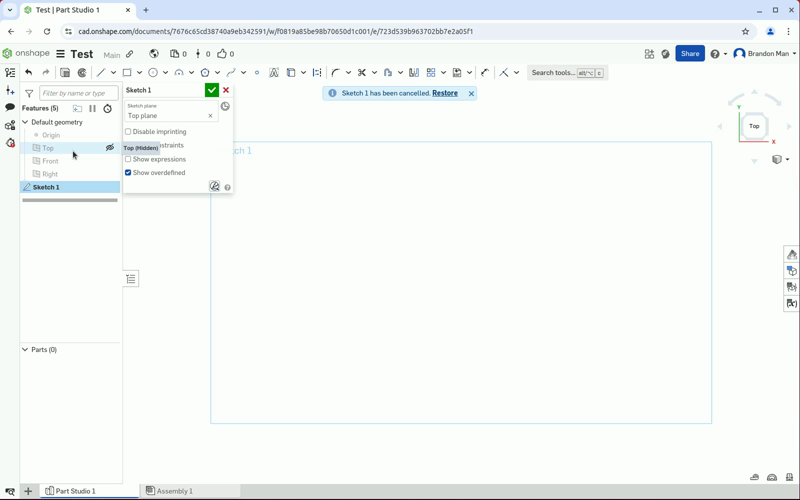
mouse_move(73, 352)
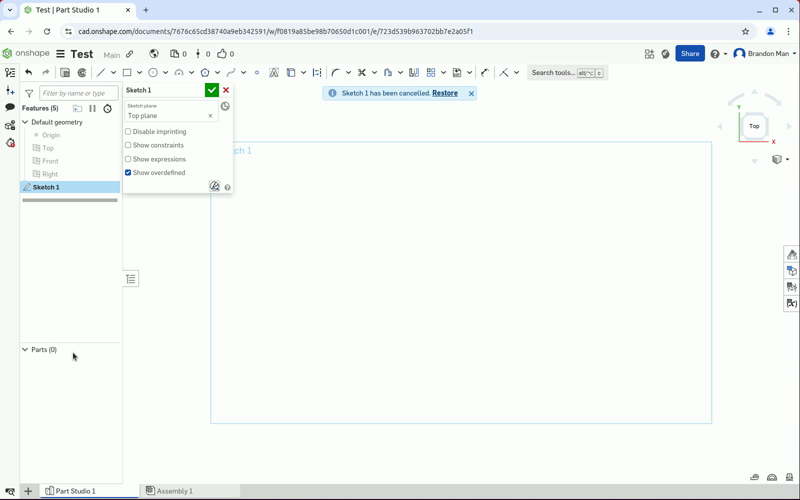
key(y)
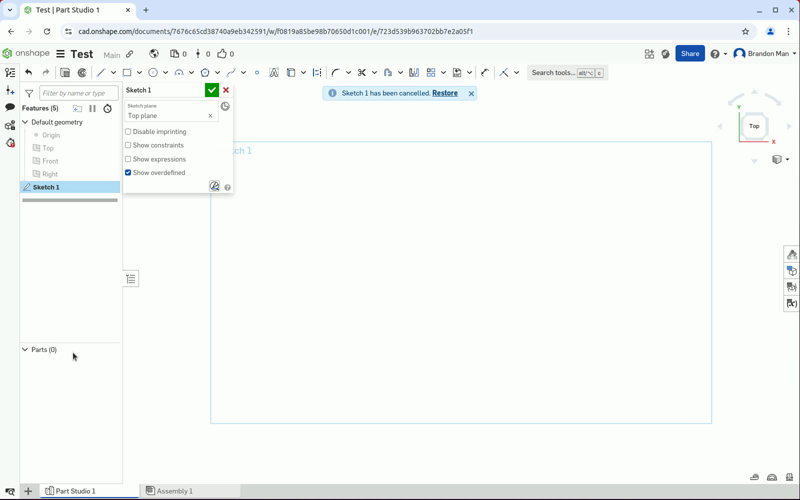
key(c)
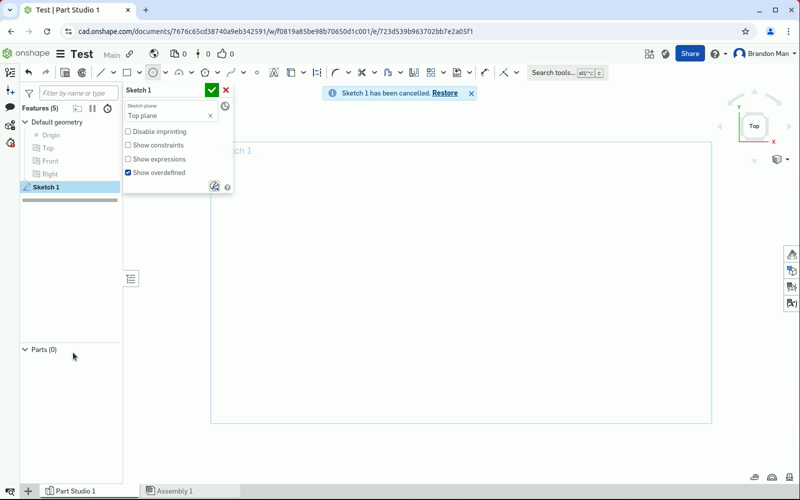
key_down(shift)
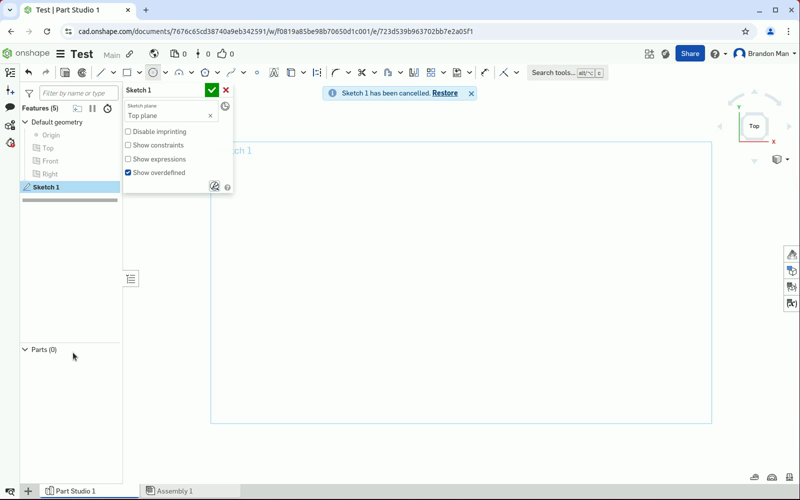
mouse_move(460, 282)
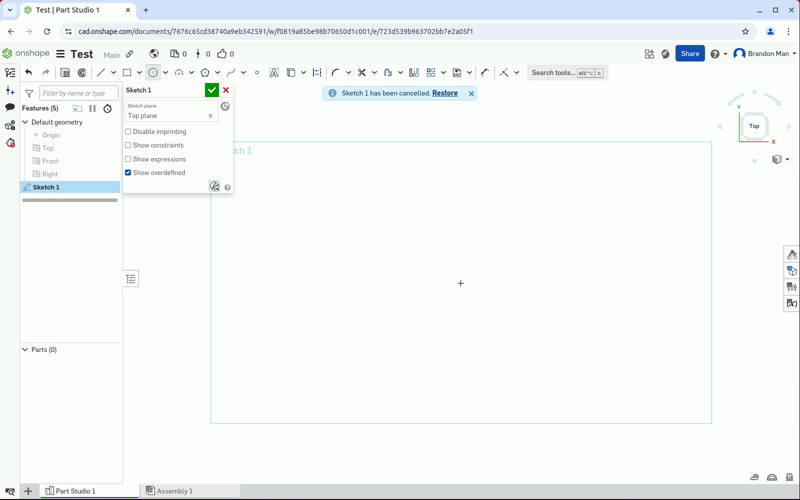
click(460, 282)
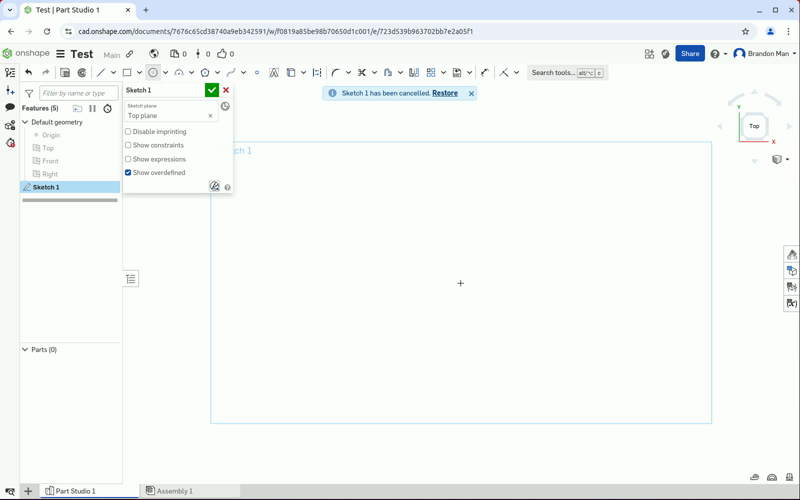
key_up(shift)
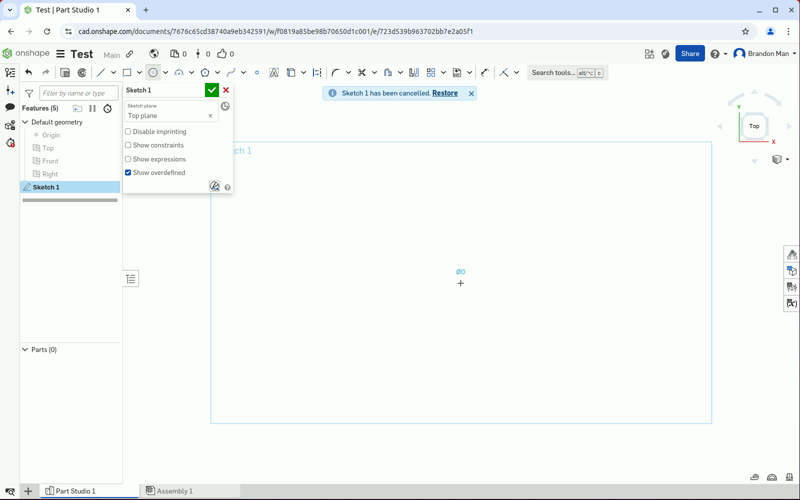
mouse_move(533, 282)
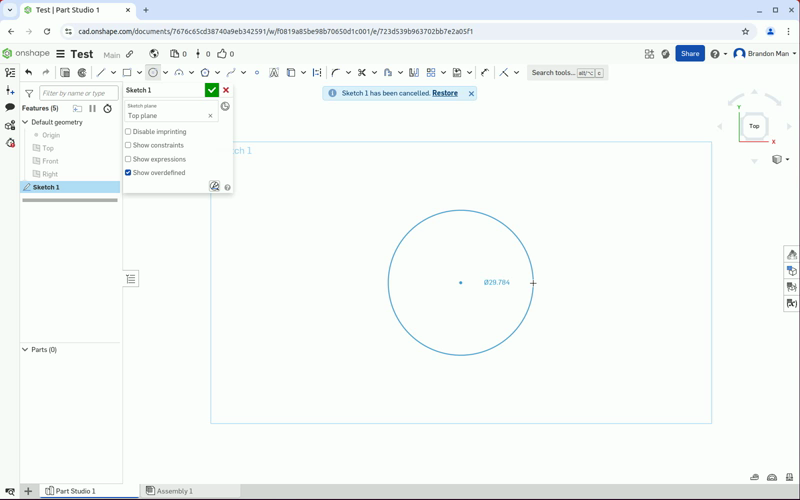
click(533, 282)
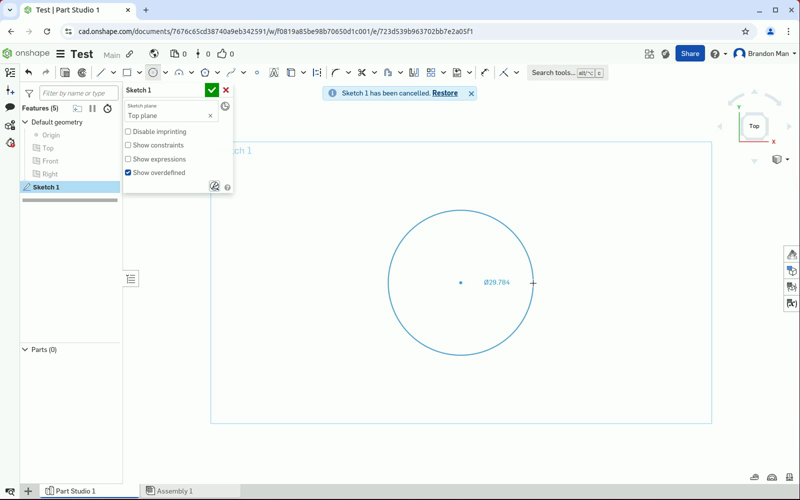
key(esc)
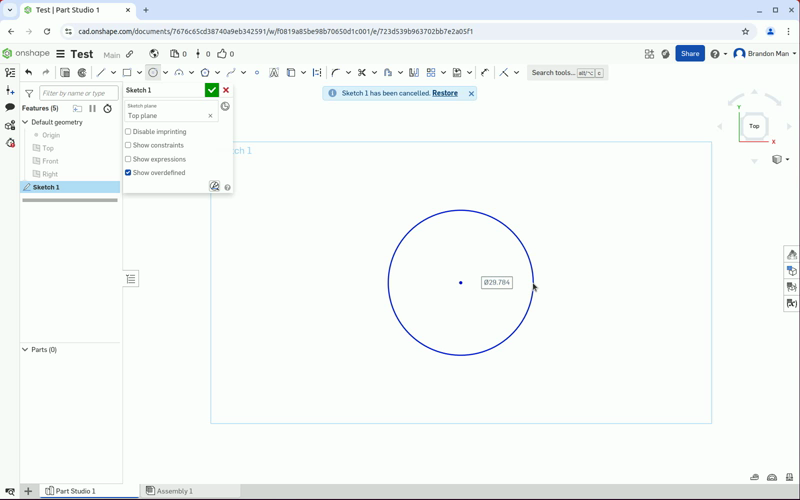
mouse_move(438, 293)
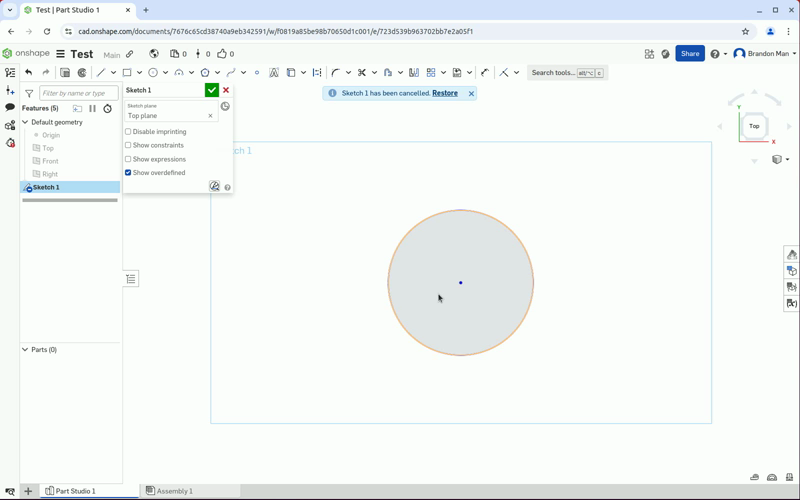
click(438, 293)
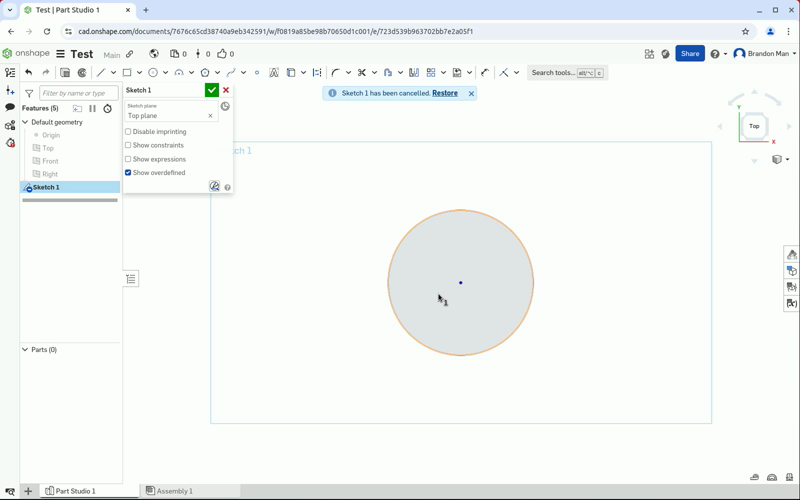
mouse_move(73, 352)
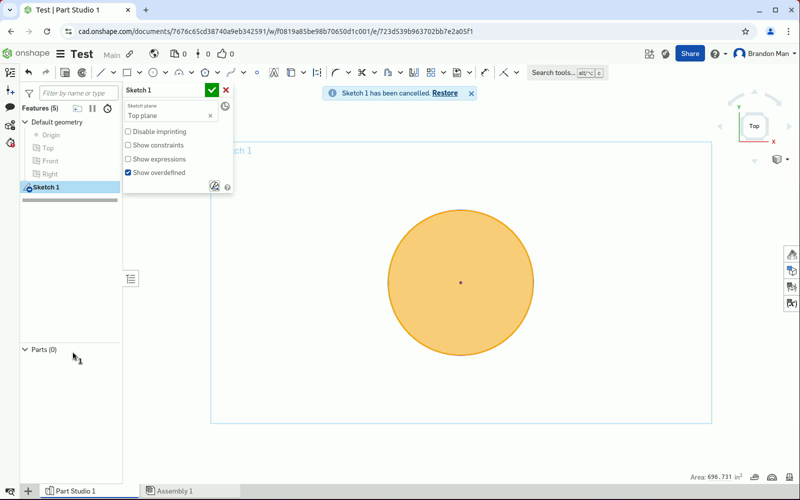
key(shift+y)
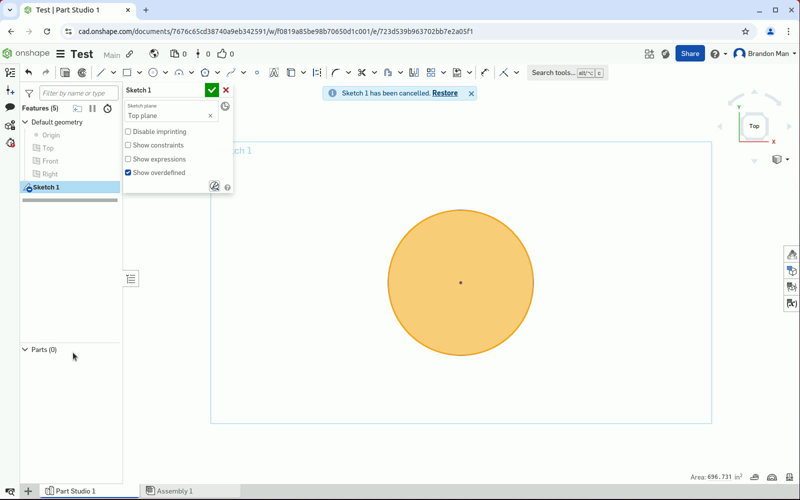
key(shift+e)
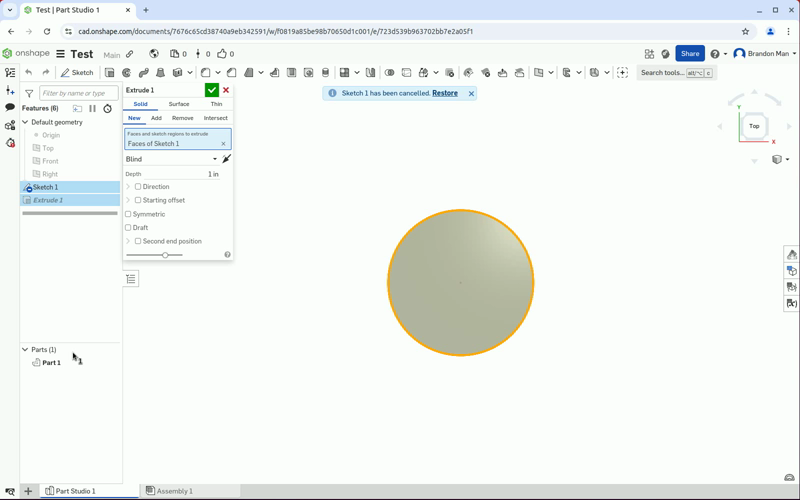
mouse_move(143, 106)
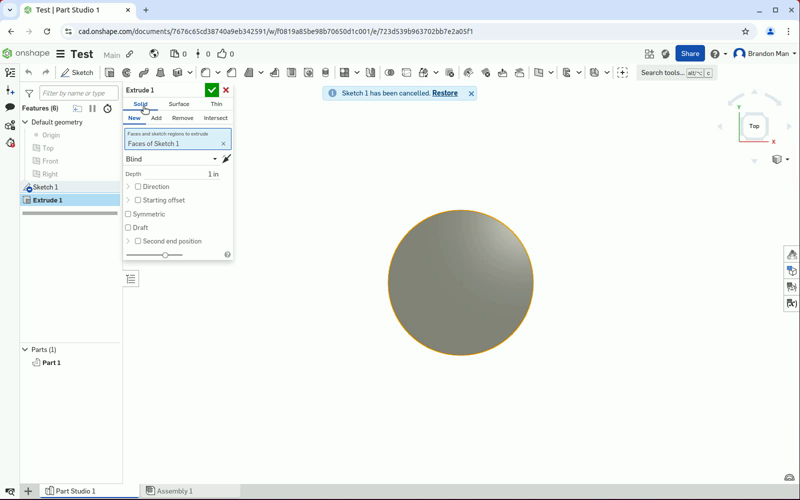
click(143, 106)
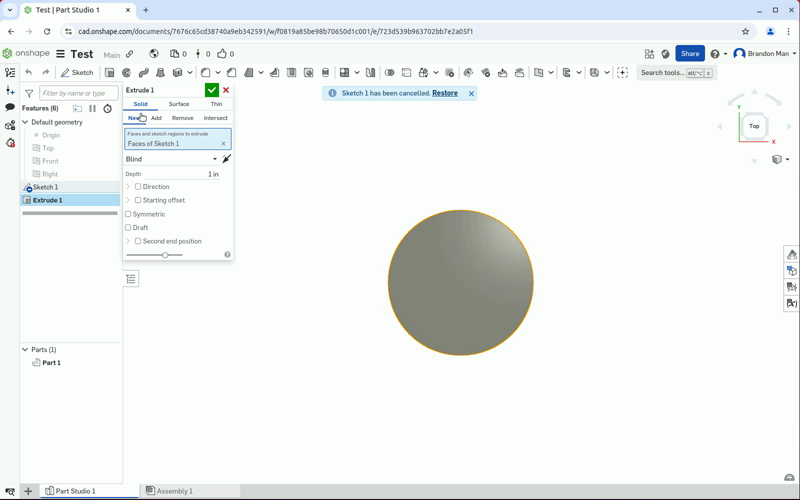
mouse_move(137, 120)
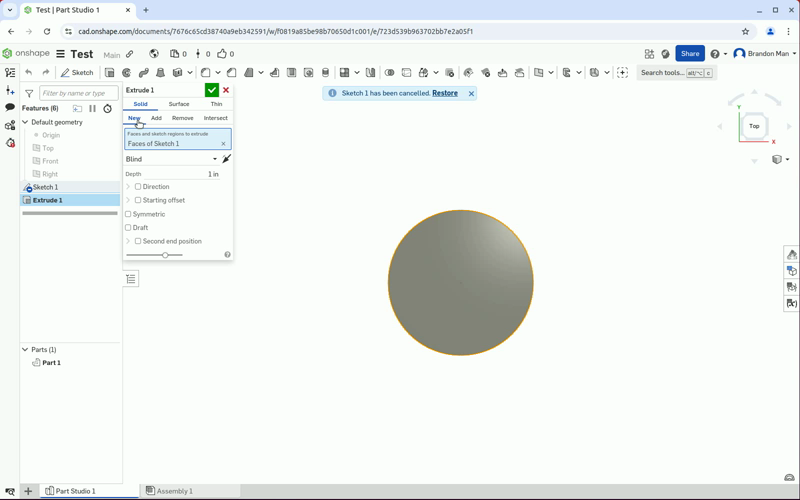
click(137, 120)
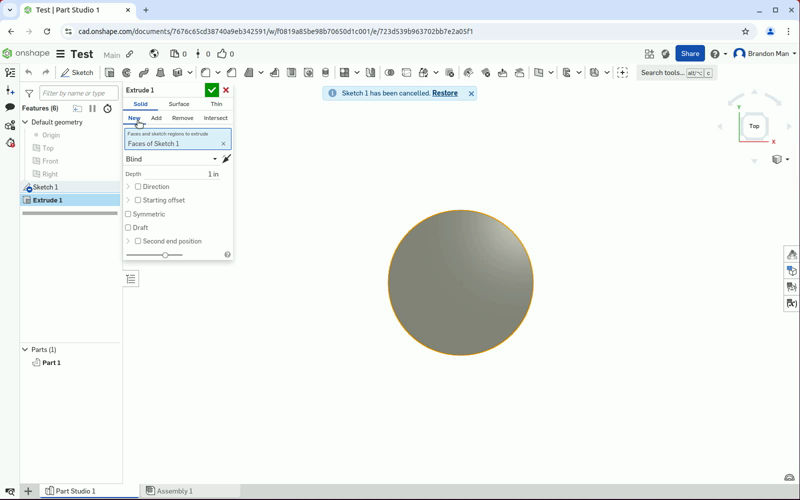
key(tab, 4)
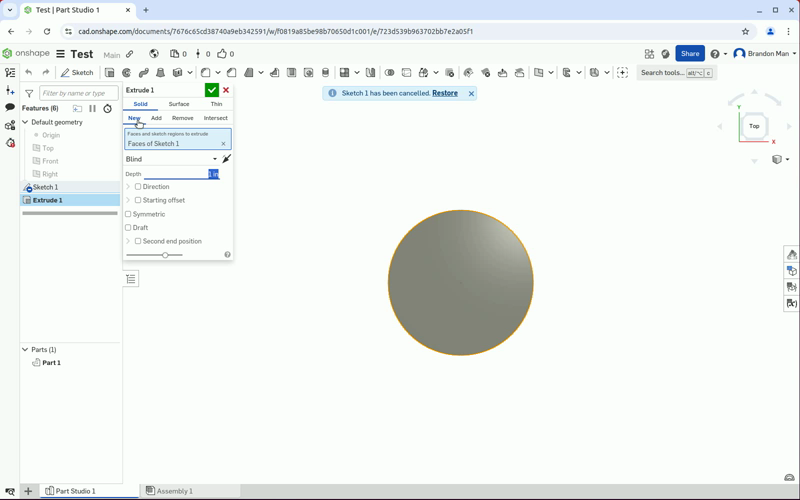
text(8.184)
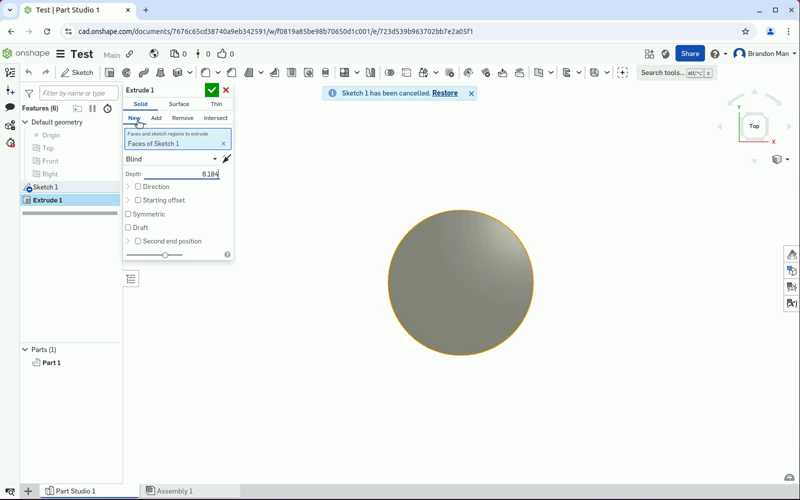
key(enter)
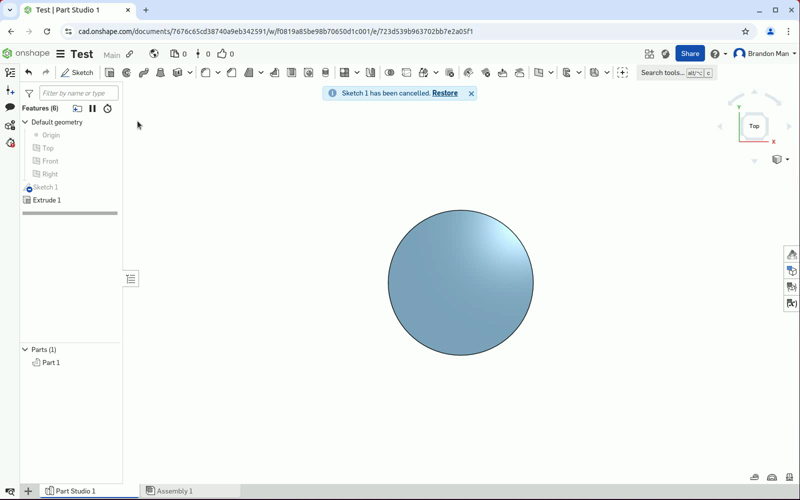
key(shift+h)
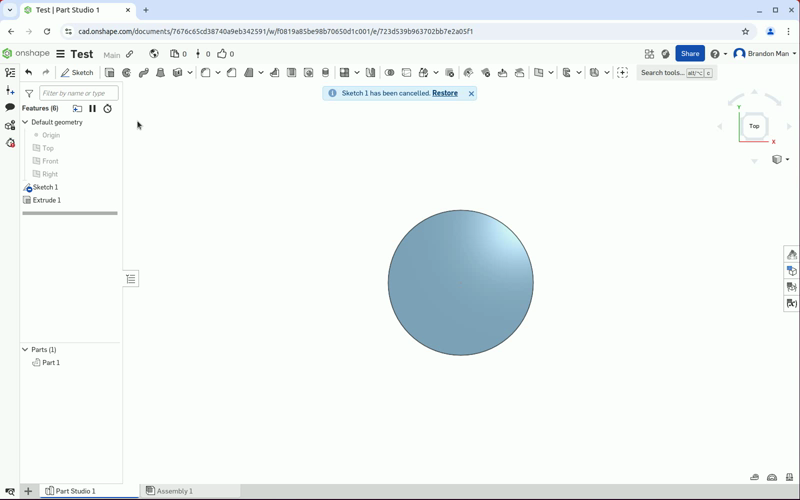
key(shift+h)
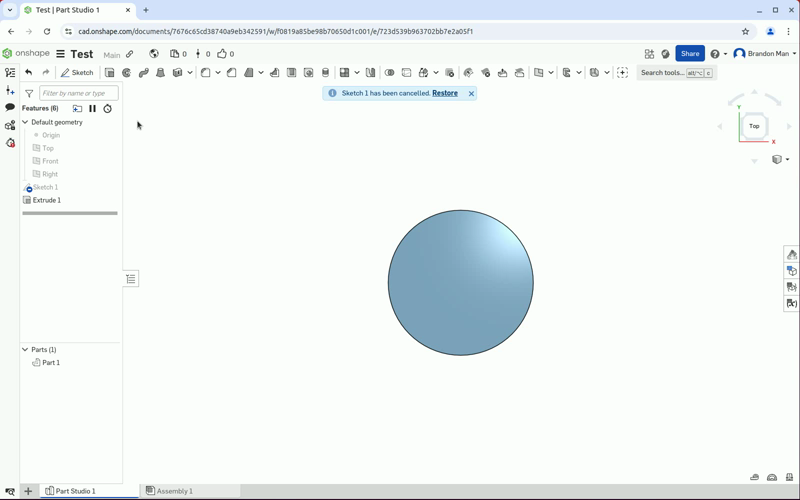
mouse_move(73, 189)
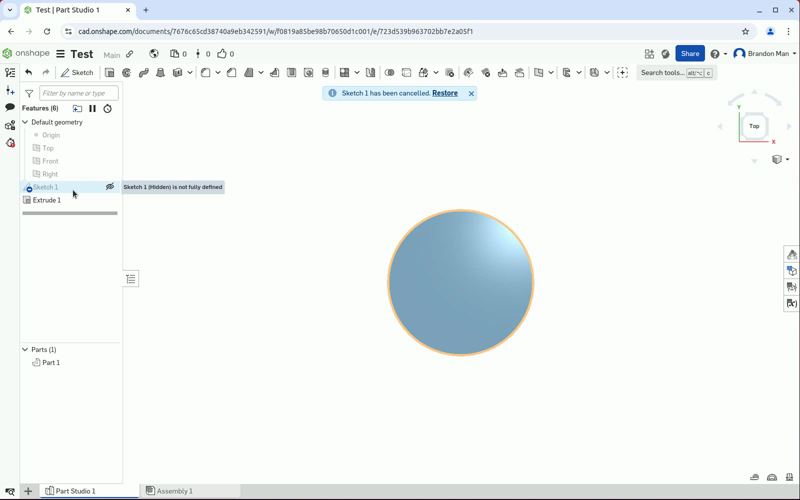
click(73, 189)
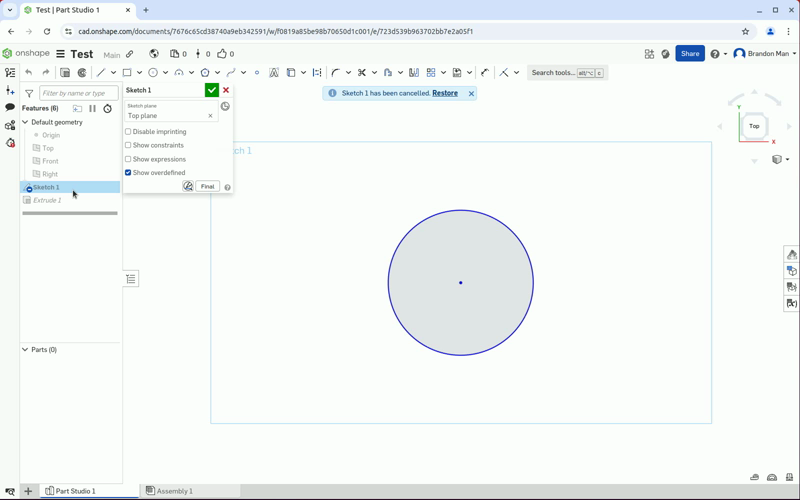
mouse_move(229, 92)
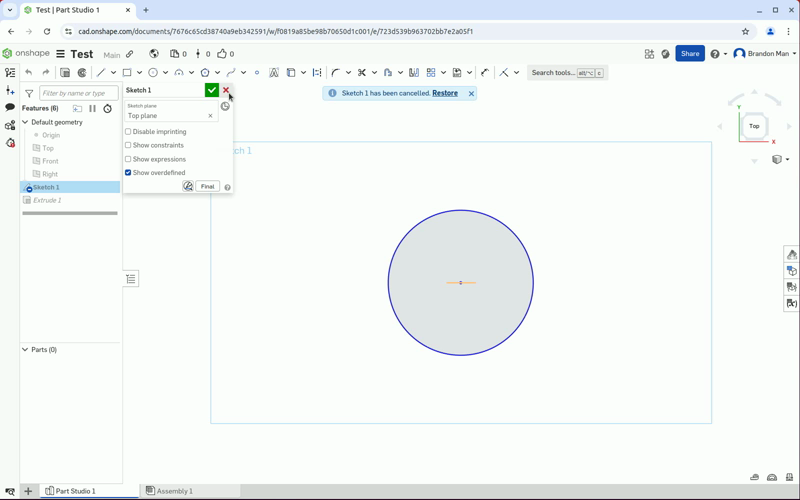
click(229, 92)
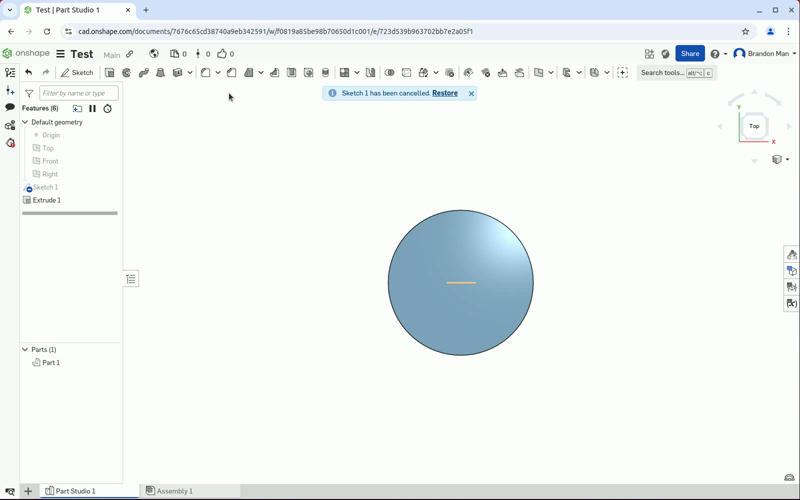
mouse_move(541, 75)
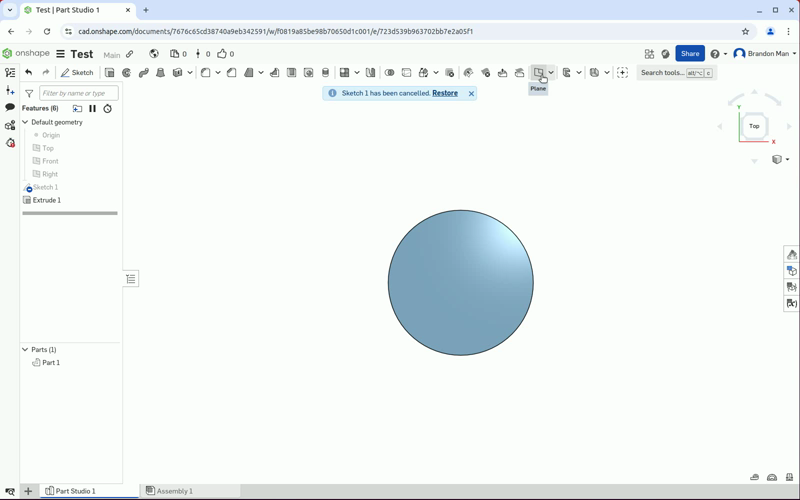
click(541, 75)
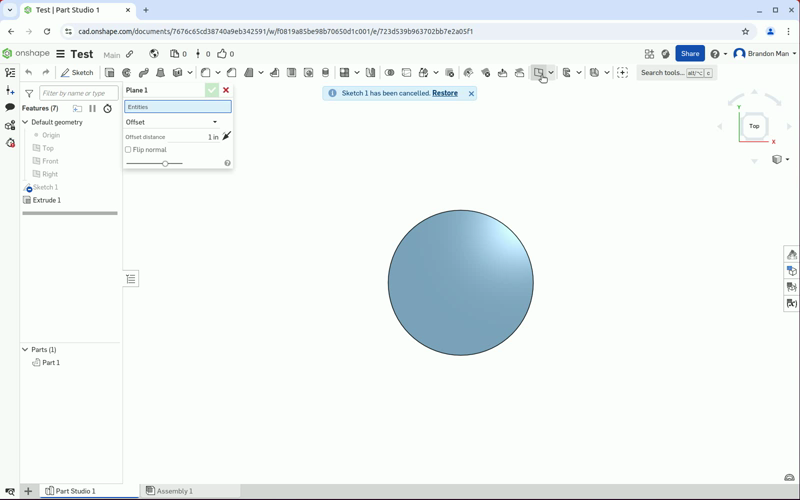
mouse_move(73, 150)
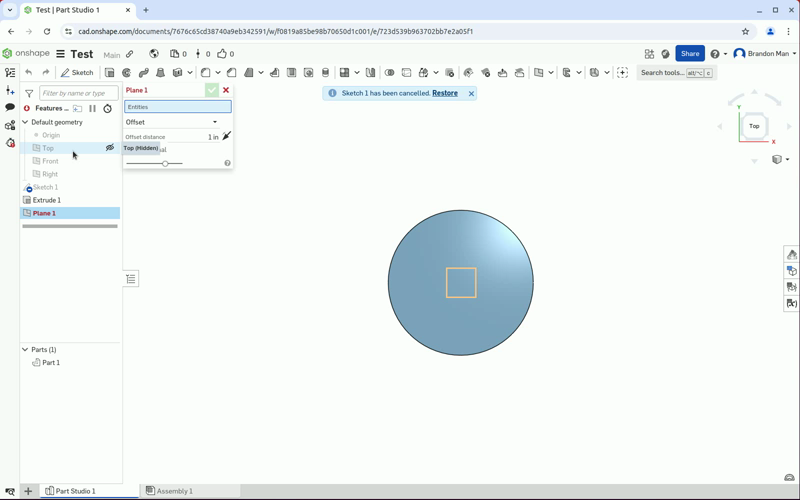
click(73, 150)
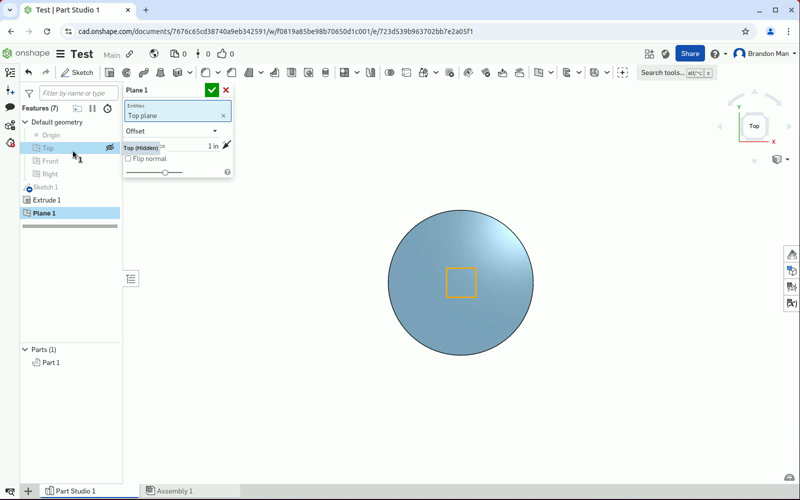
key(tab, 2)
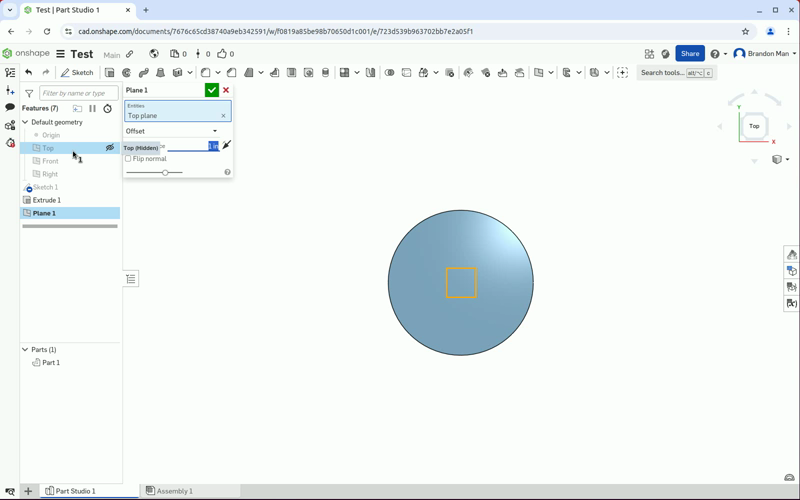
text(8.196)
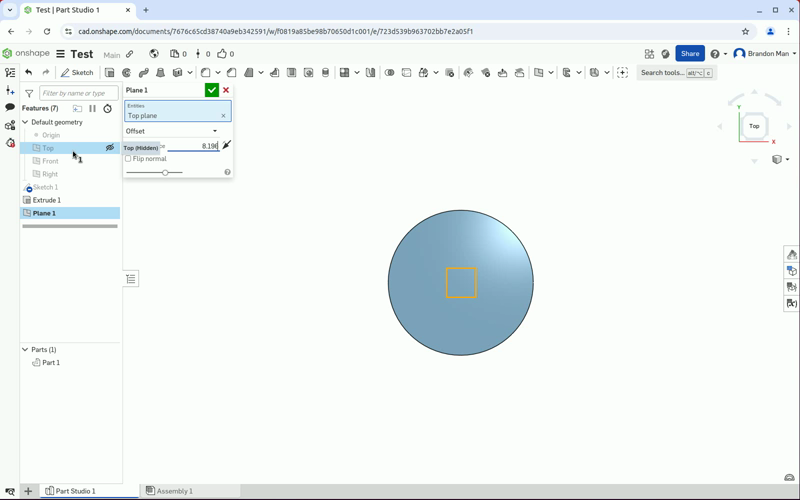
key(enter, 2)
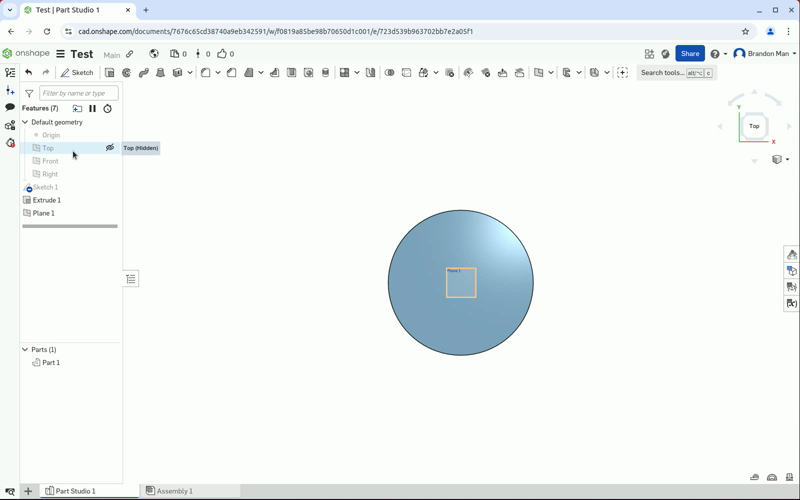
key(shift+s)
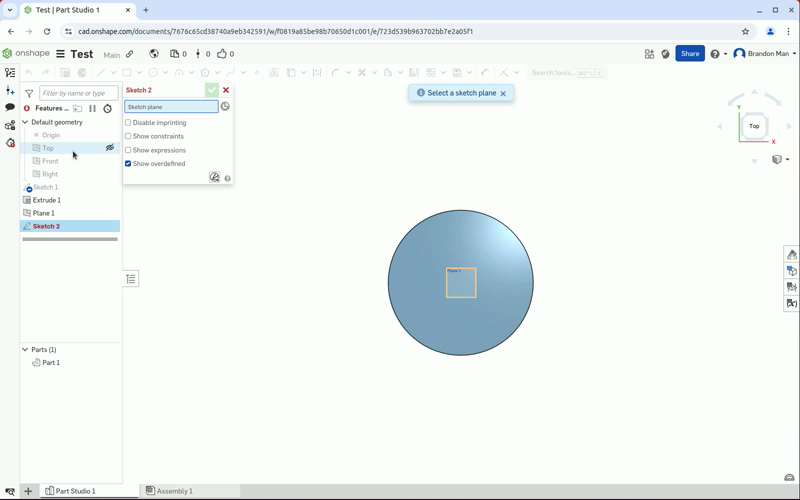
mouse_move(73, 215)
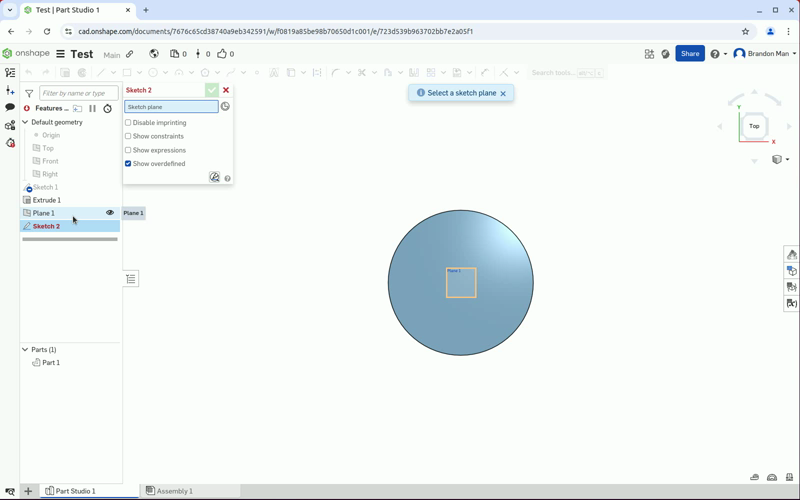
click(73, 215)
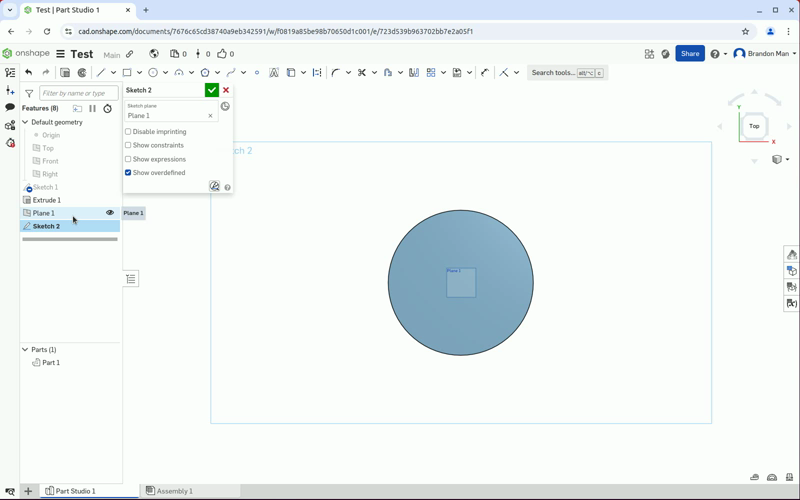
mouse_move(73, 352)
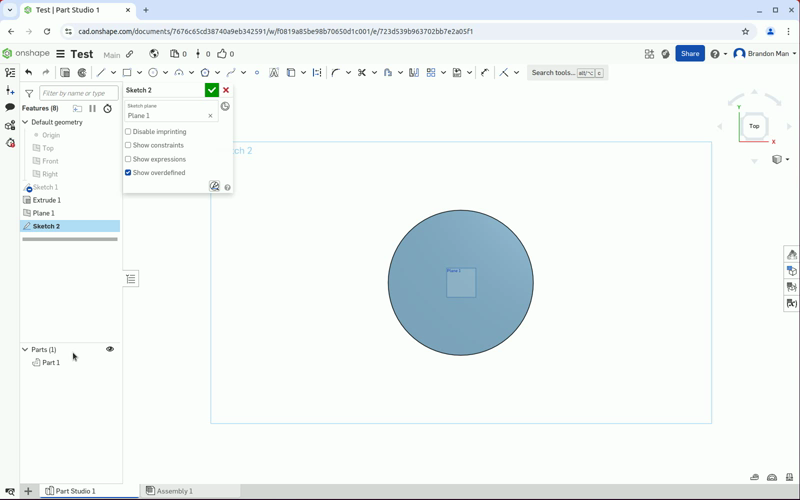
key(y)
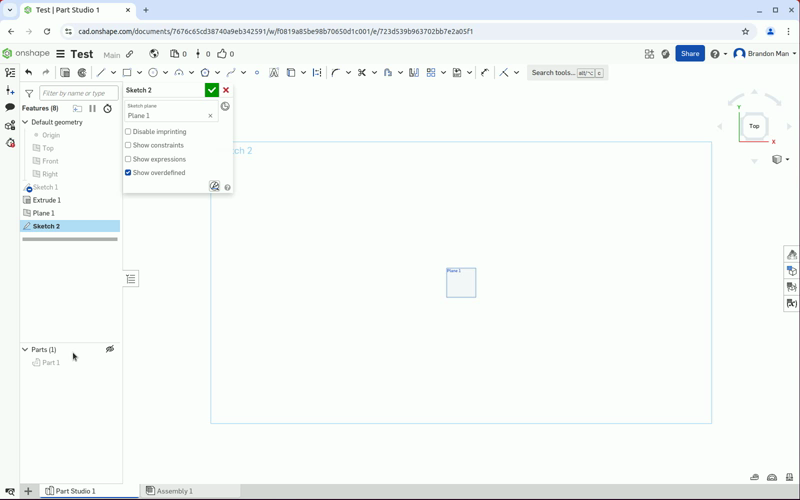
key(c)
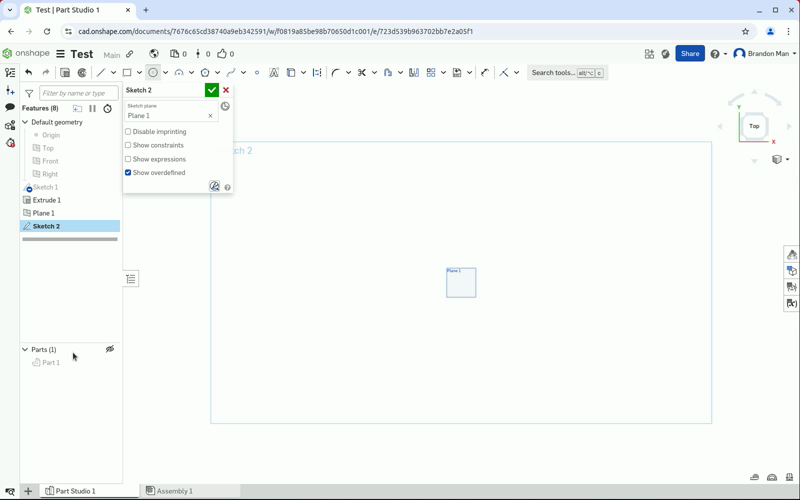
key_down(shift)
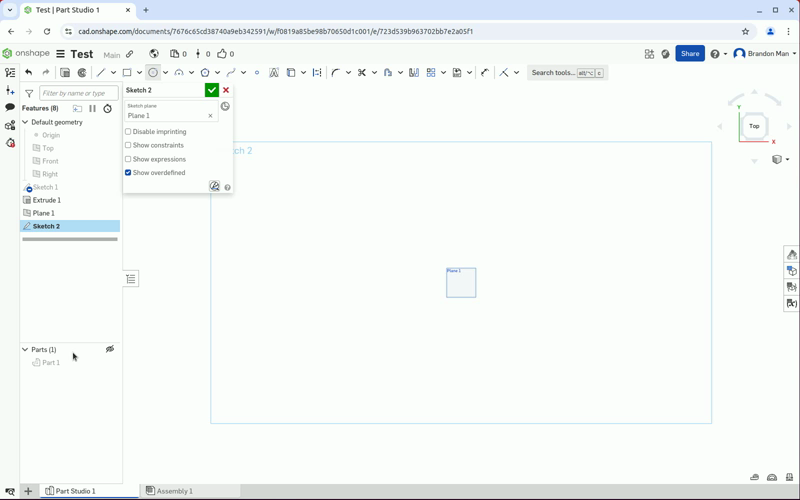
mouse_move(460, 282)
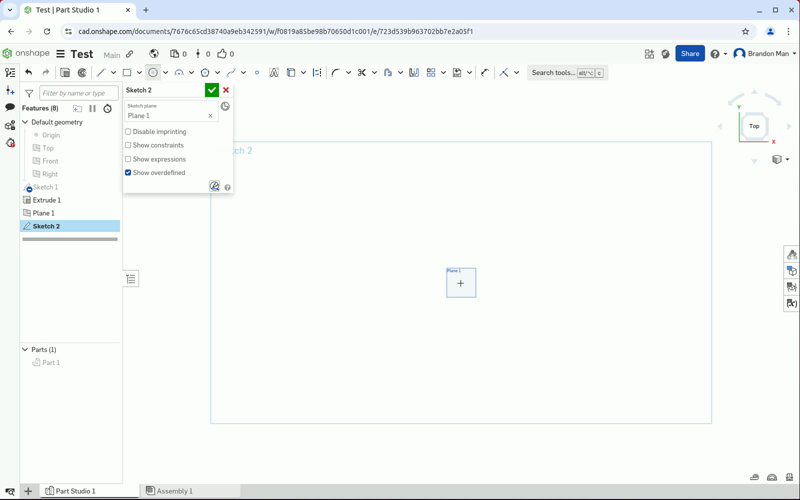
click(460, 282)
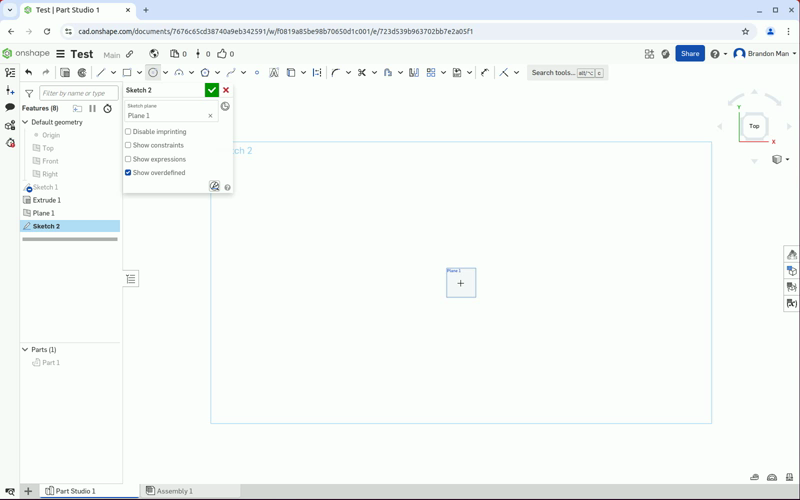
key_up(shift)
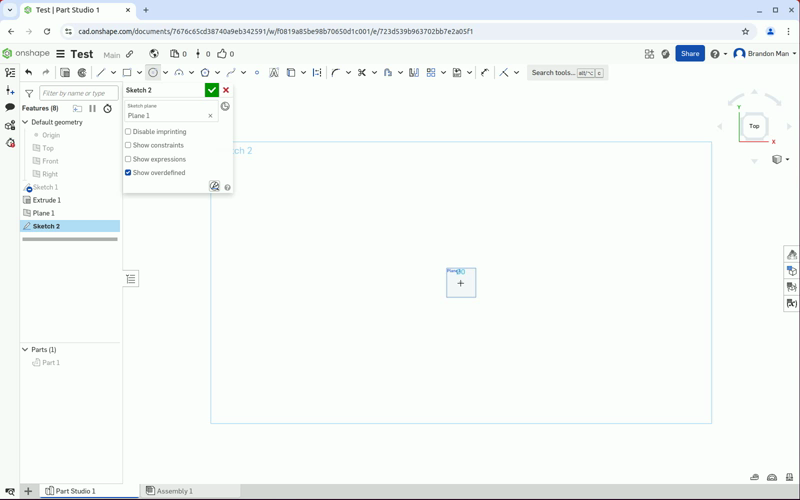
mouse_move(511, 282)
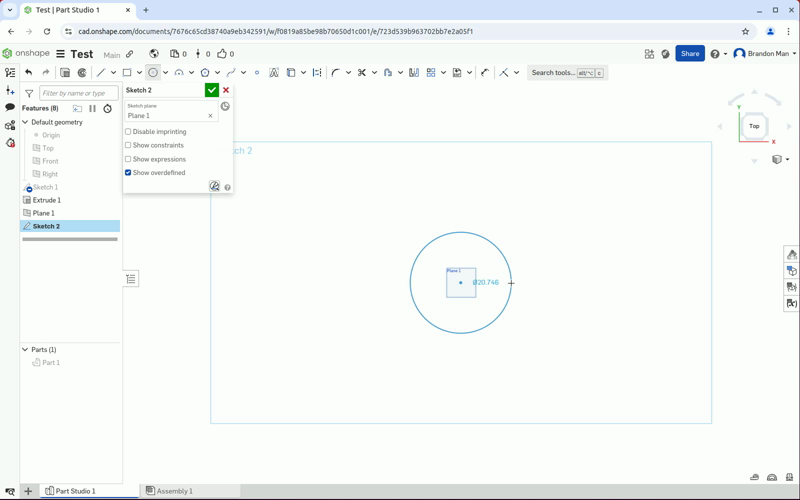
click(511, 282)
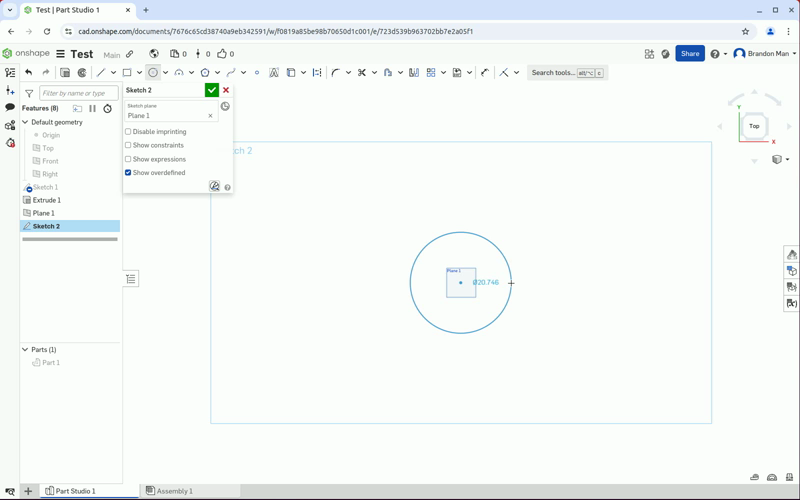
key(esc)
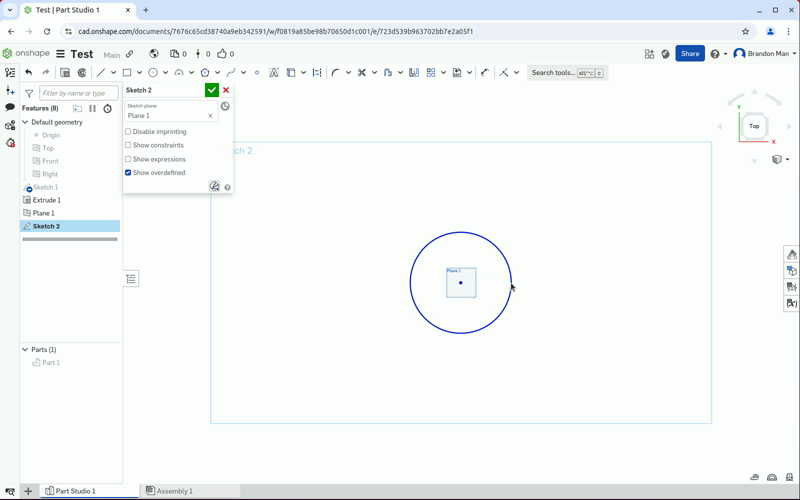
mouse_move(495, 288)
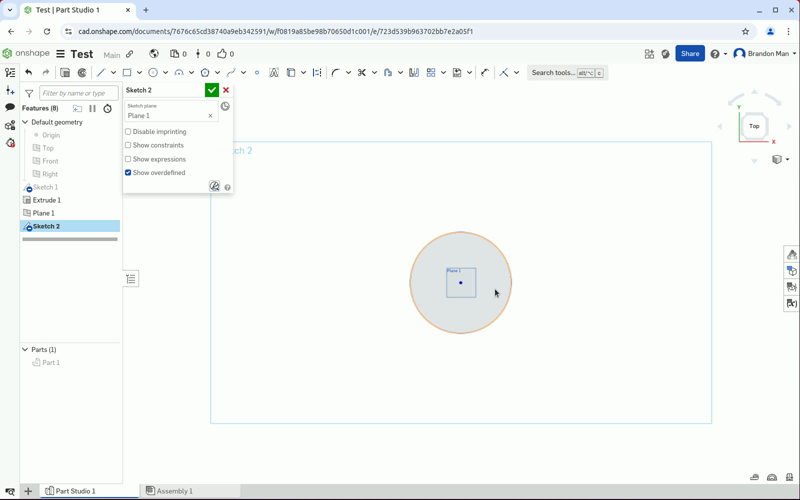
click(495, 288)
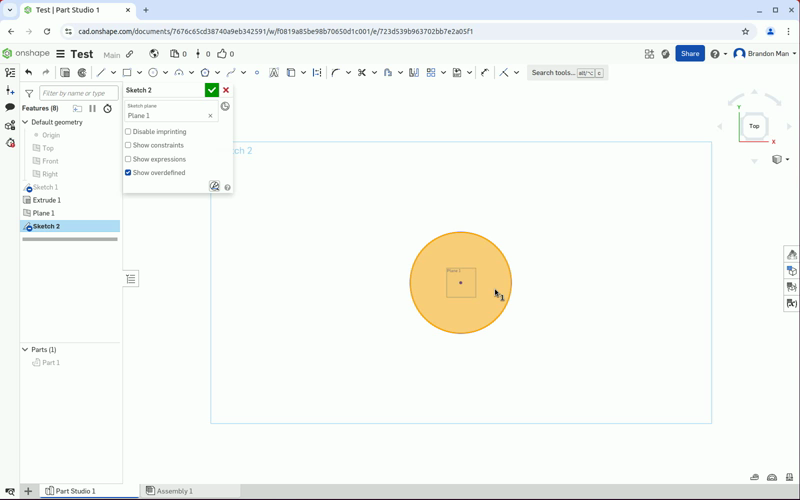
mouse_move(73, 352)
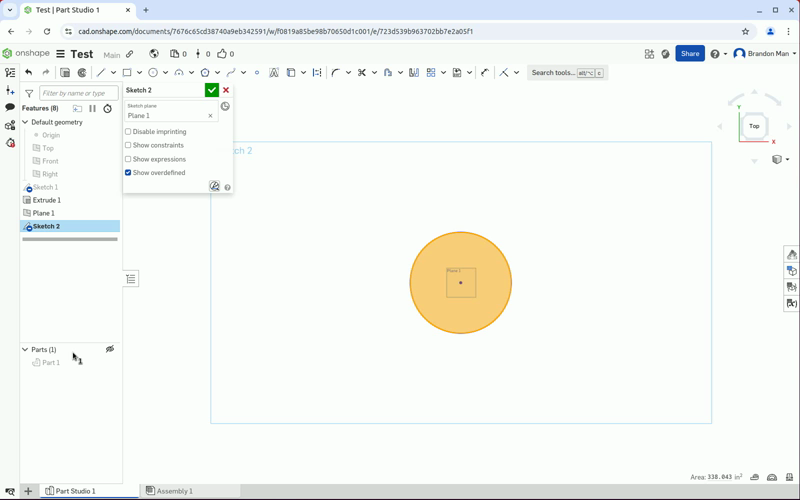
key(shift+y)
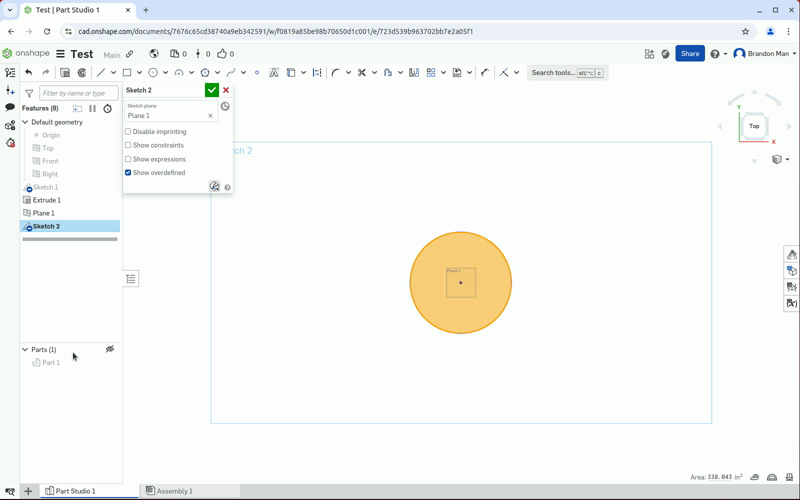
key(shift+e)
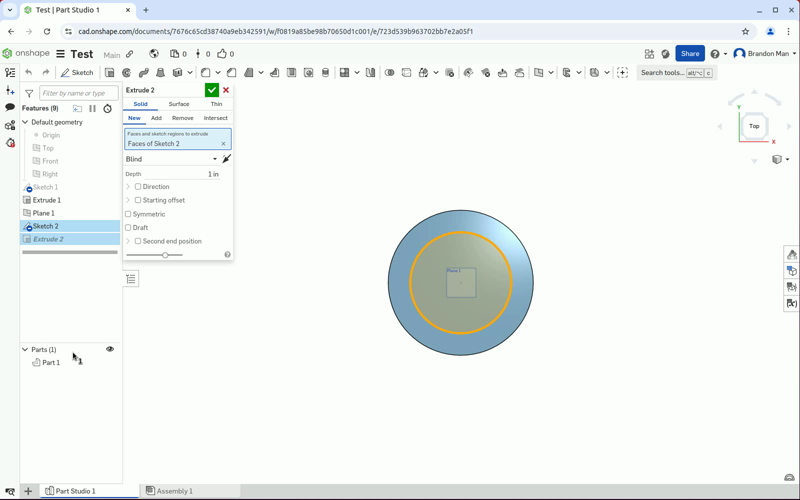
mouse_move(143, 106)
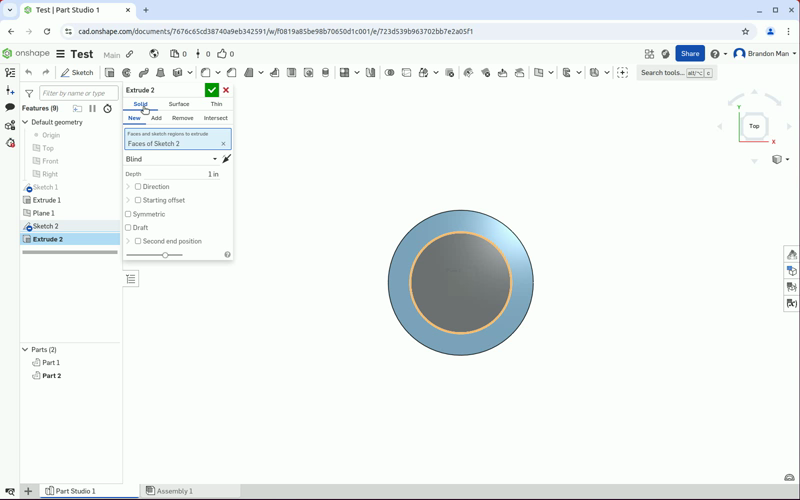
click(143, 106)
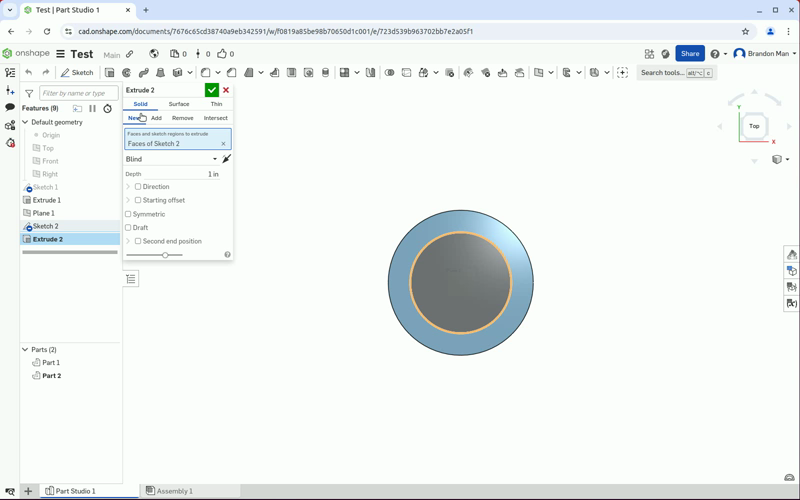
mouse_move(137, 120)
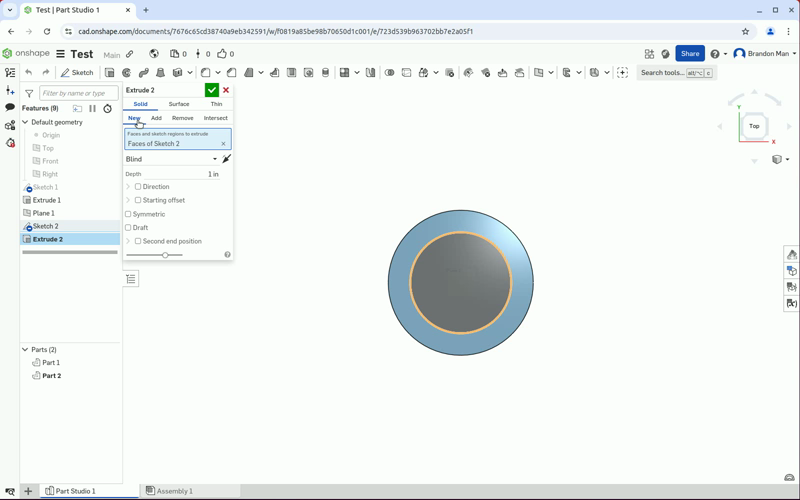
click(137, 120)
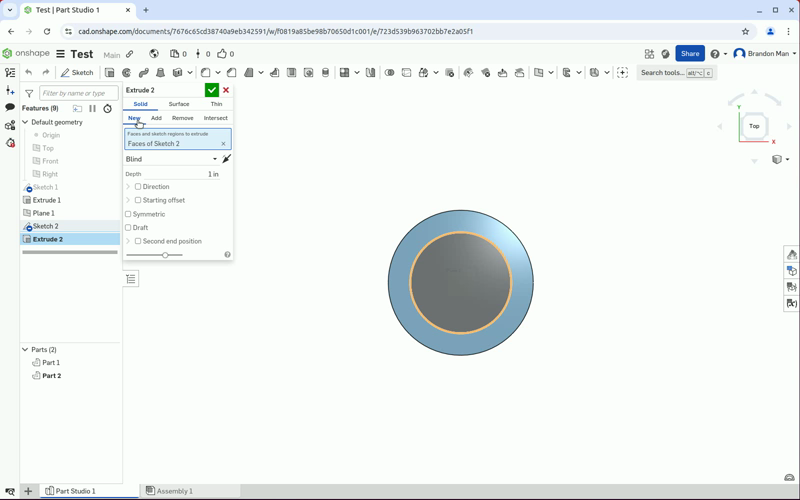
key(tab, 4)
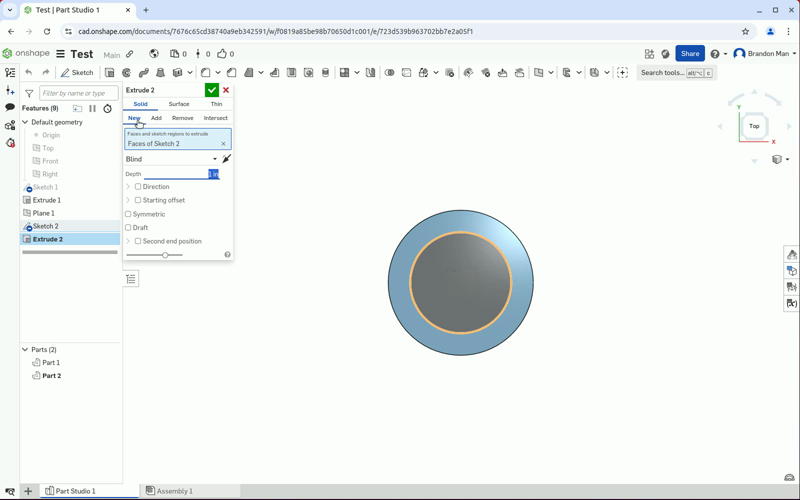
text(11.554)
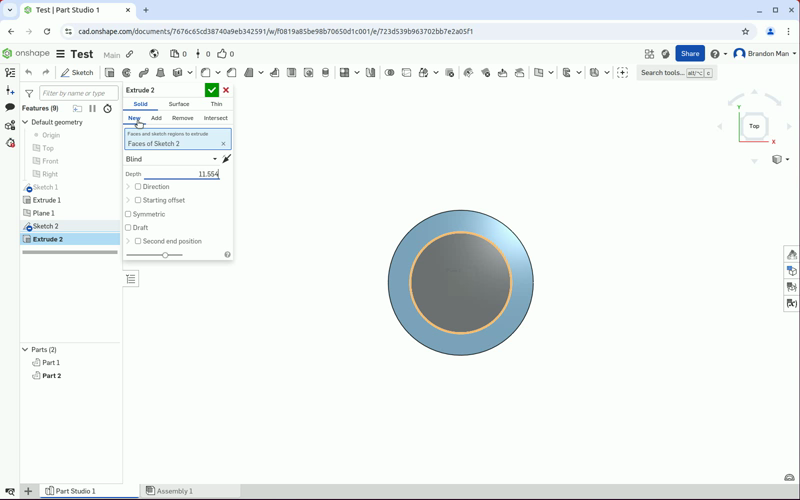
key(enter)
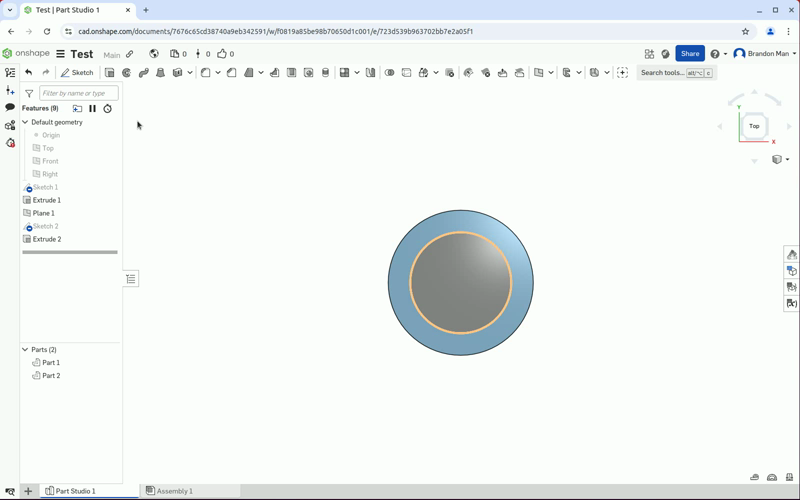
key(shift+h)
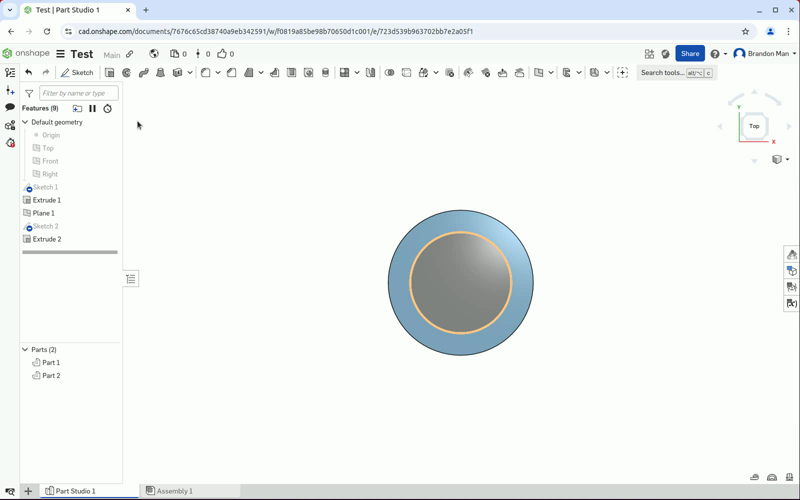
key(shift+h)
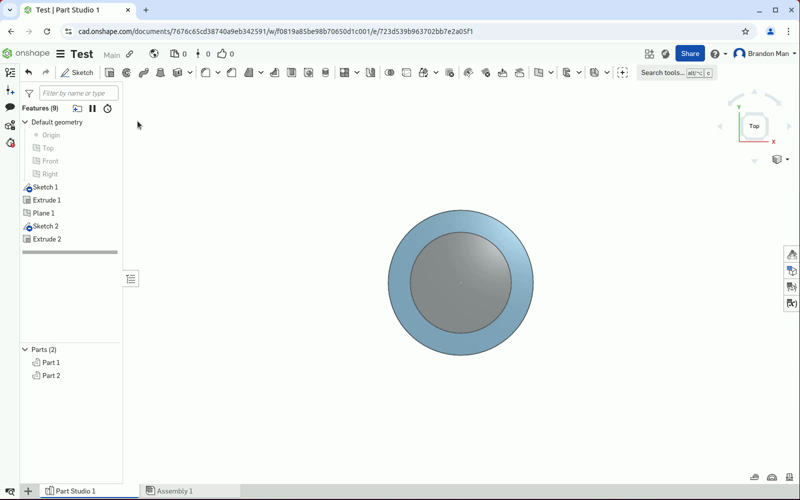
key(shift+7)
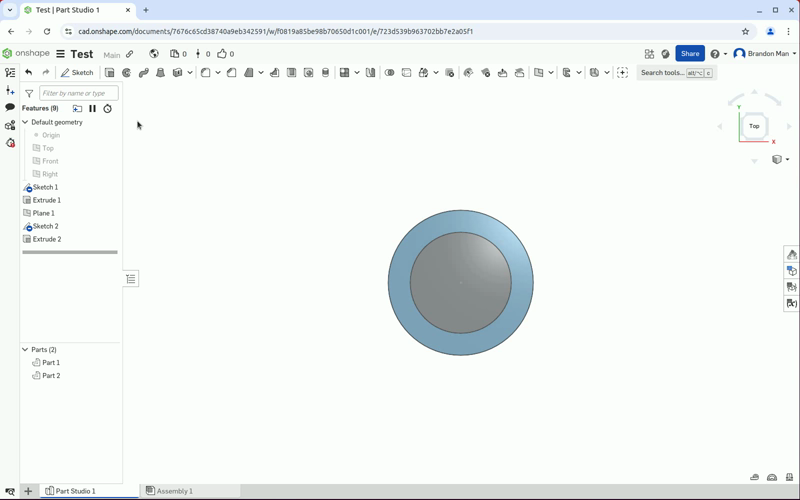
key(up, 3)
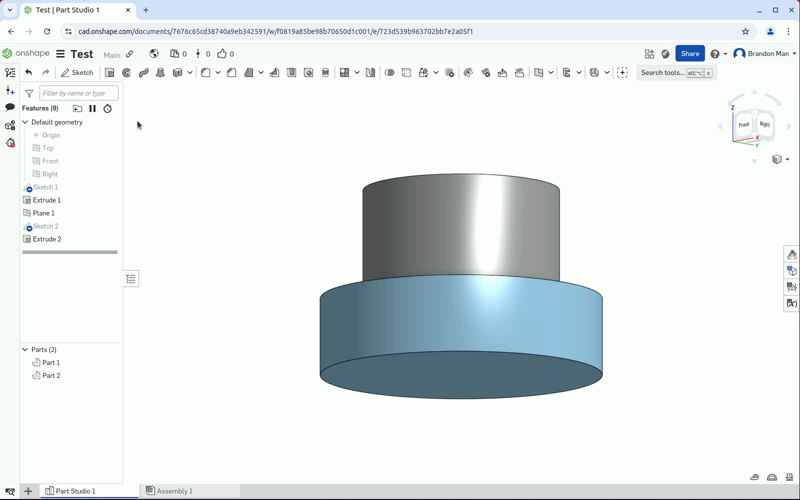
key(left, 3)
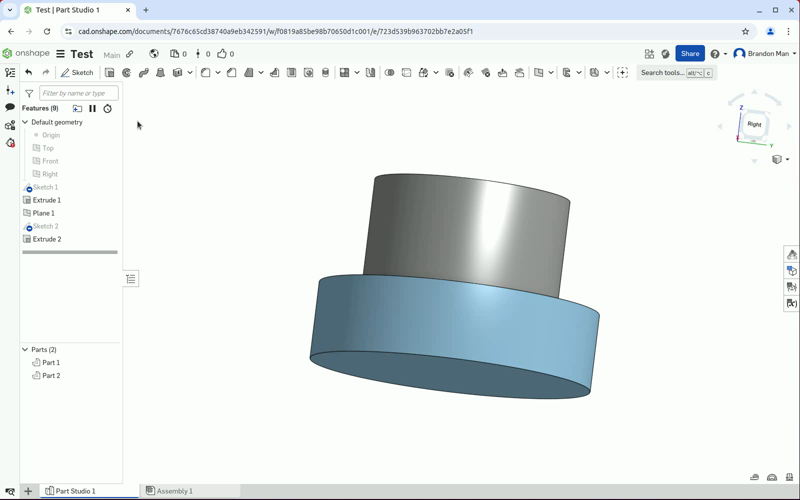
key(right, 3)
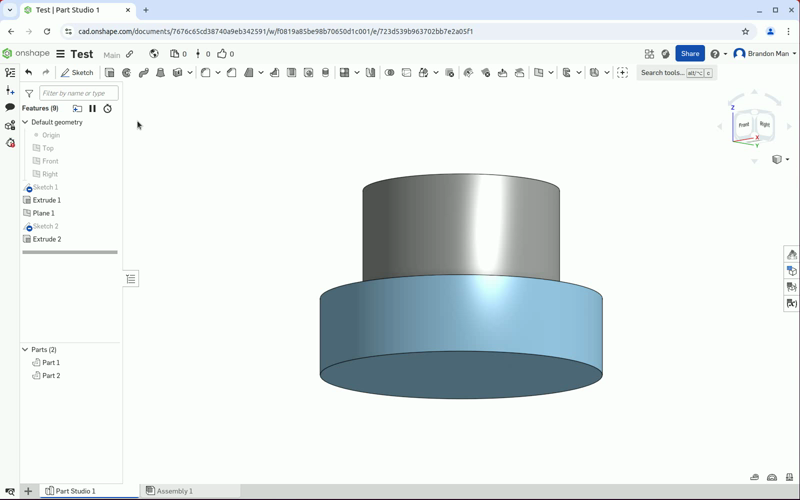
key(down, 3)
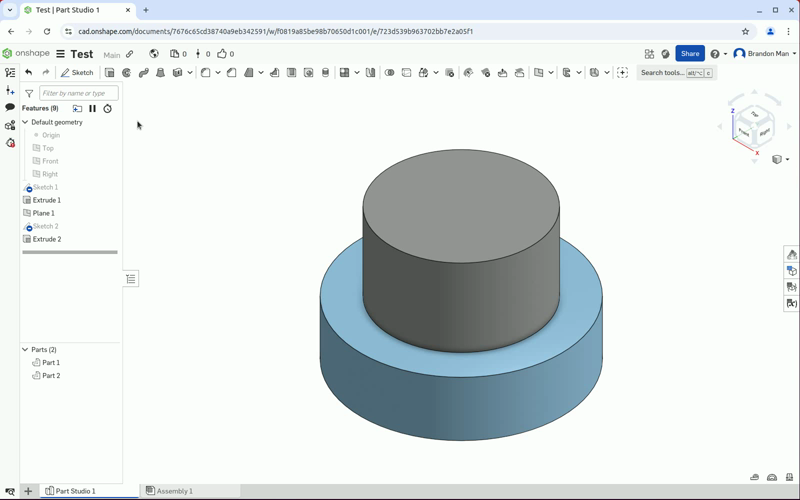
mouse_move(73, 189)
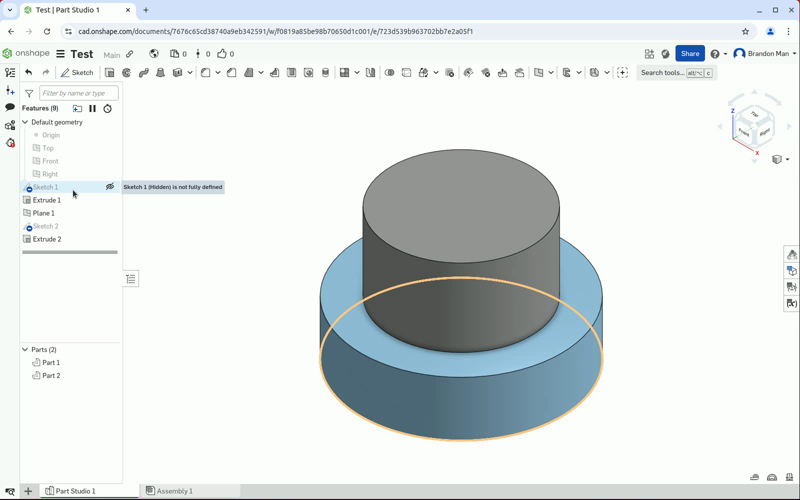
click(73, 189)